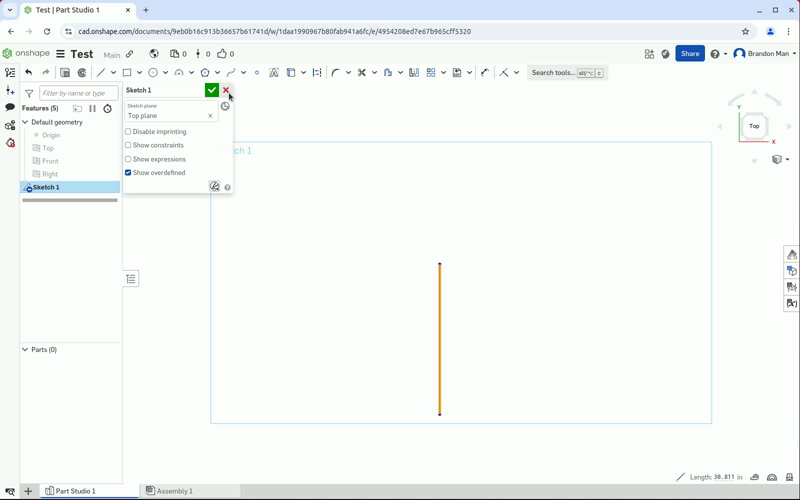
key(shift+h)
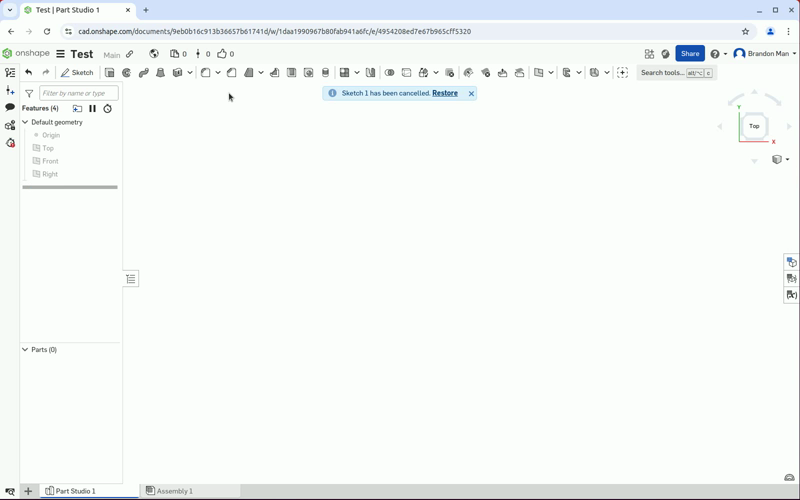
mouse_move(73, 352)
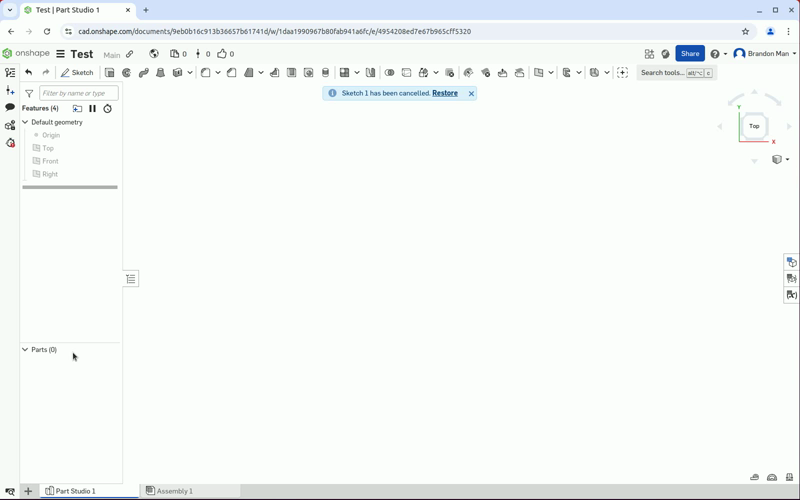
key(y)
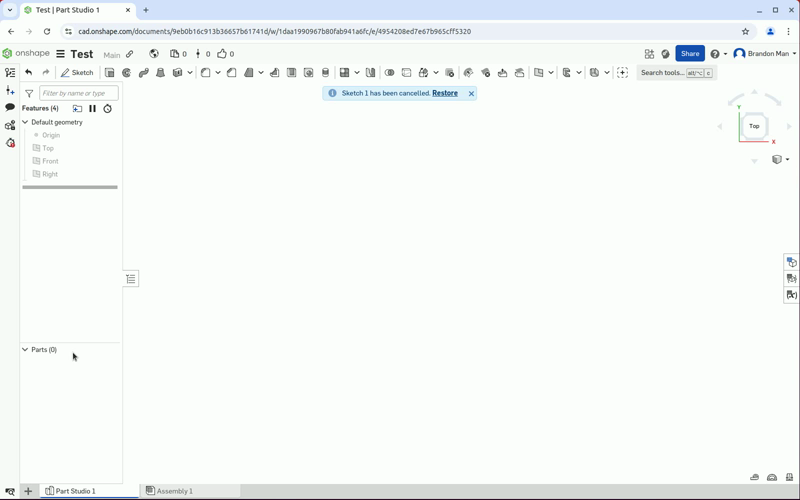
key(shift+p)
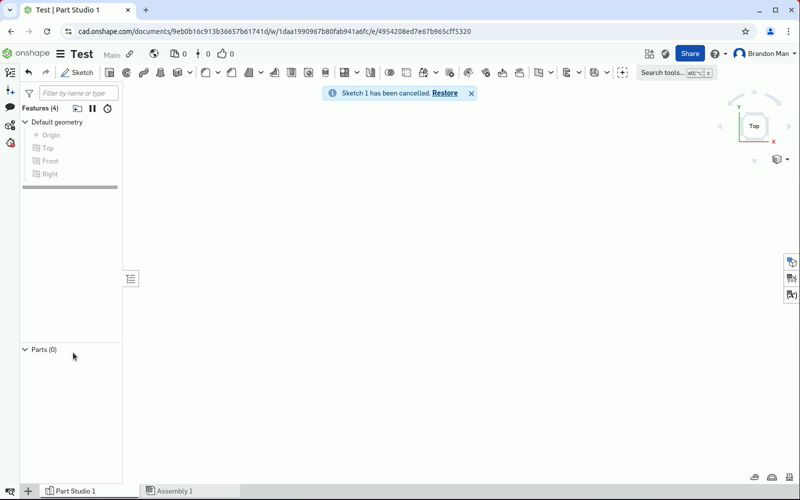
key(space)
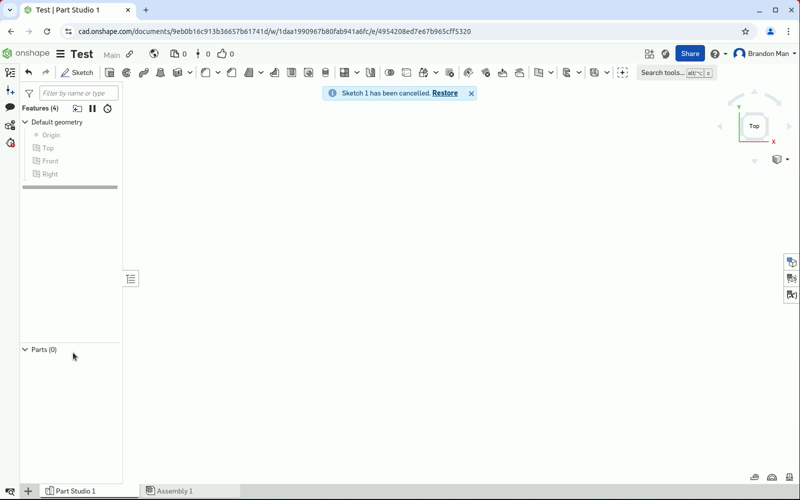
key_down(shift)
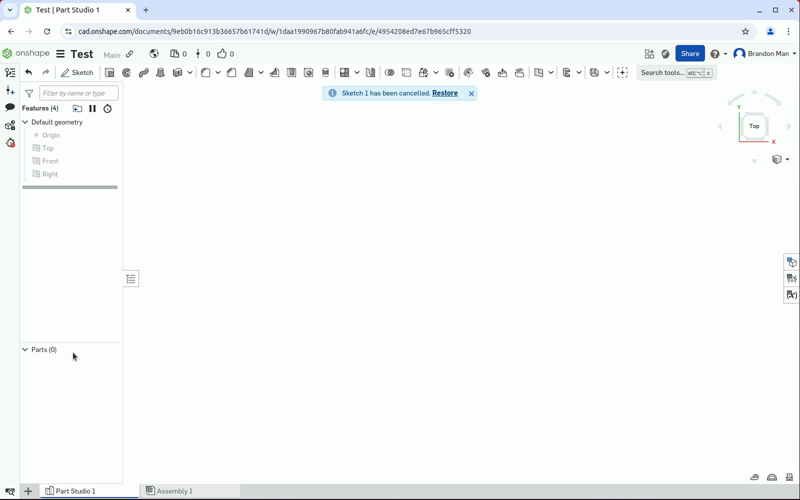
key(up)
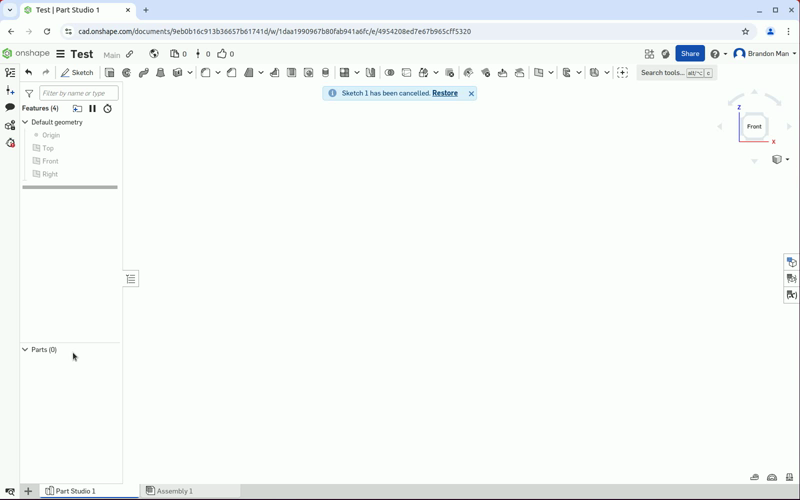
key_up(shift)
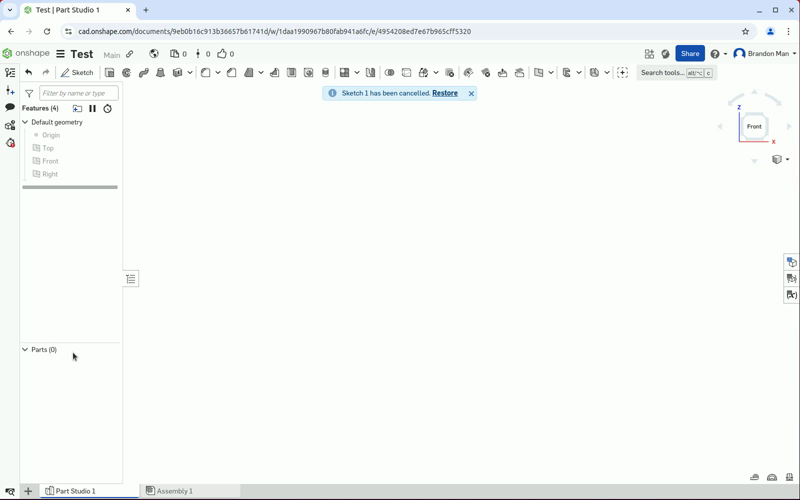
mouse_move(73, 352)
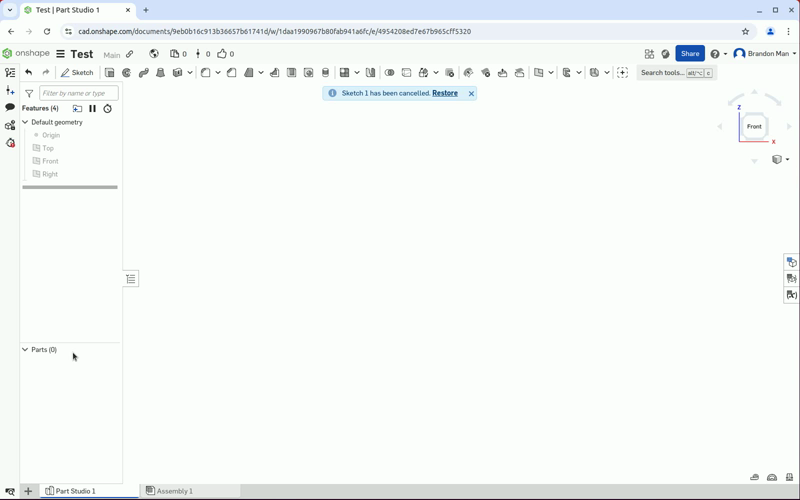
key(shift+y)
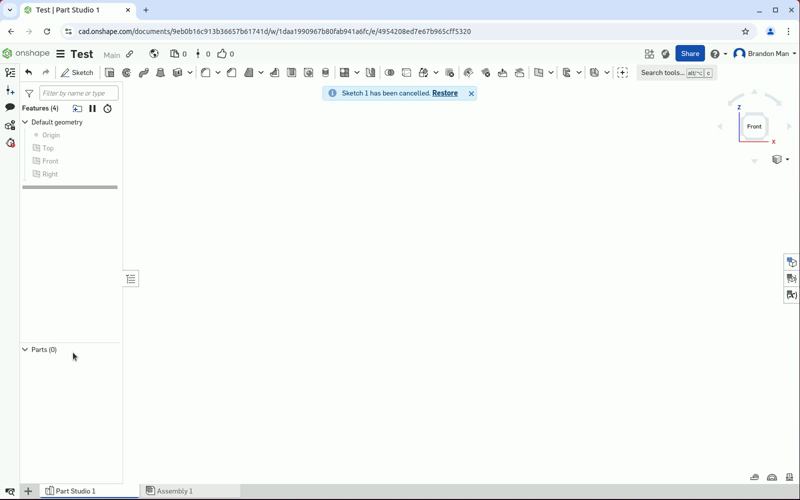
key(shift+s)
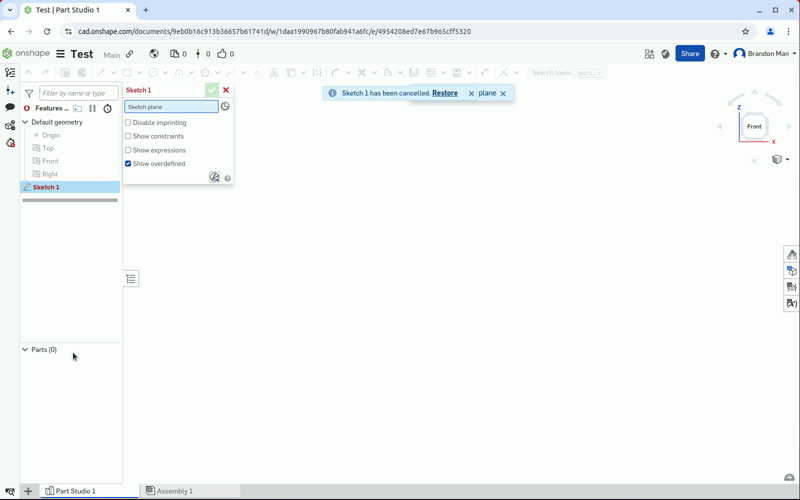
mouse_move(73, 163)
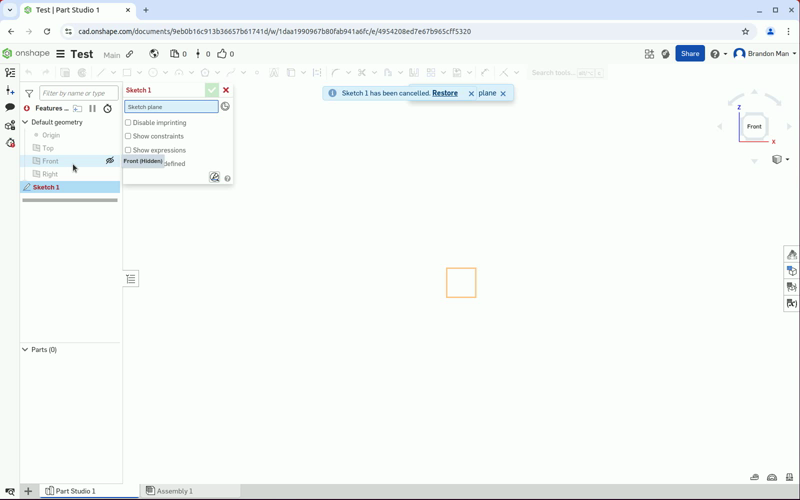
click(73, 163)
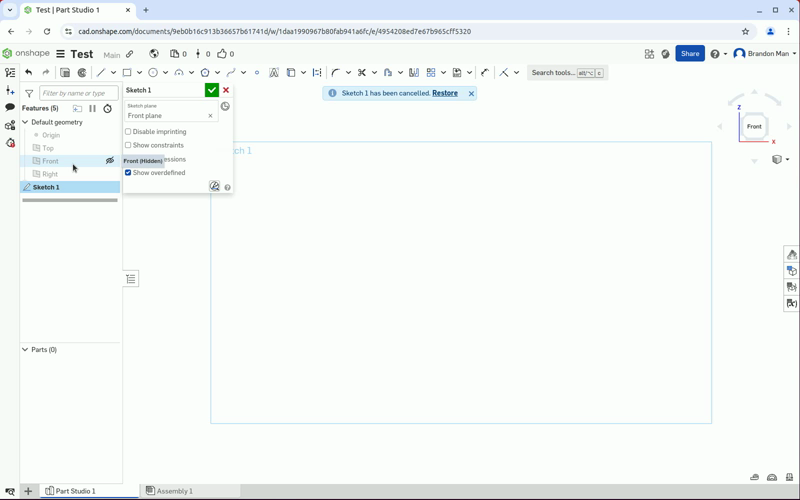
mouse_move(73, 352)
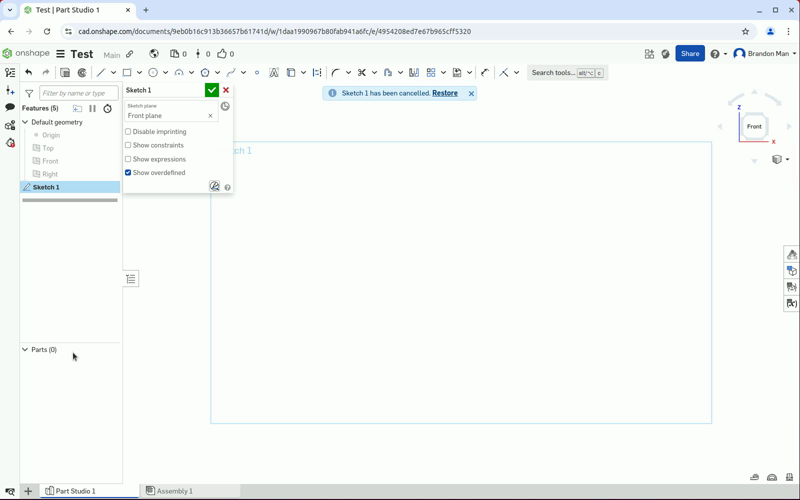
key(y)
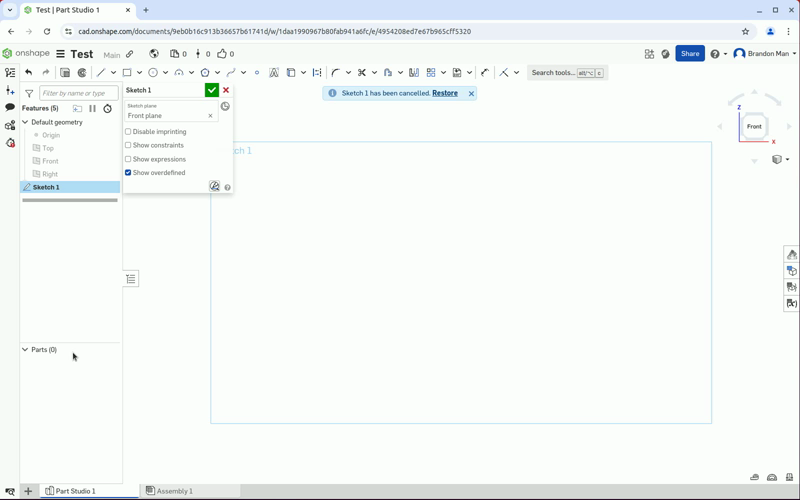
key(c)
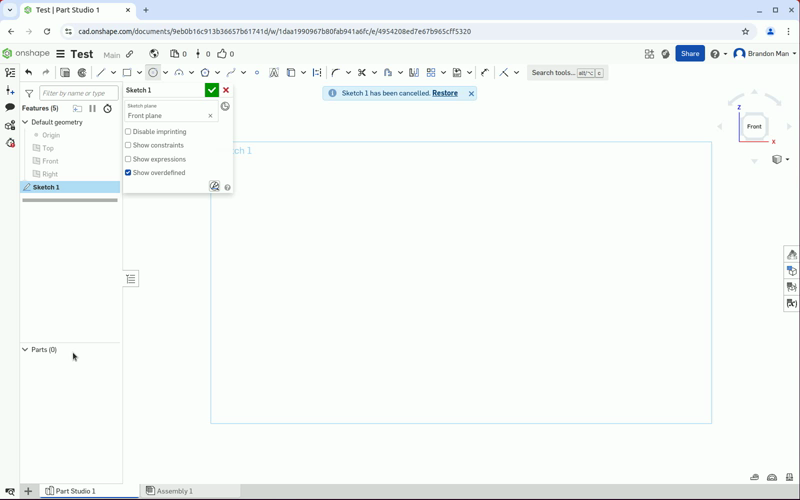
key_down(shift)
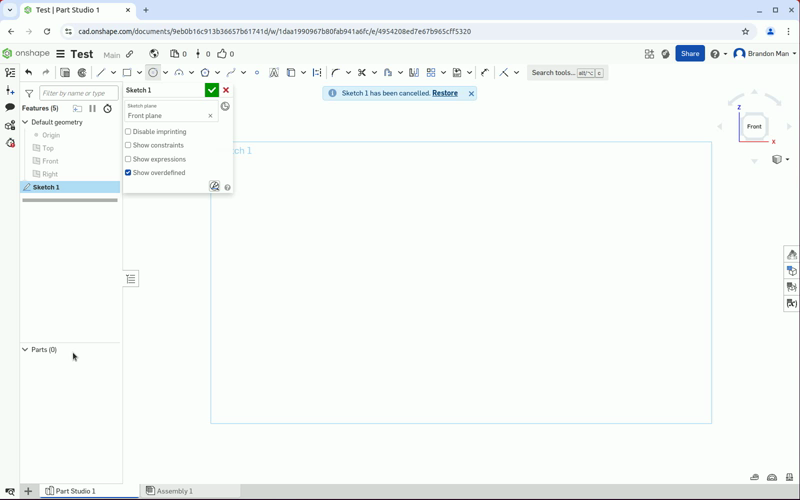
mouse_move(460, 281)
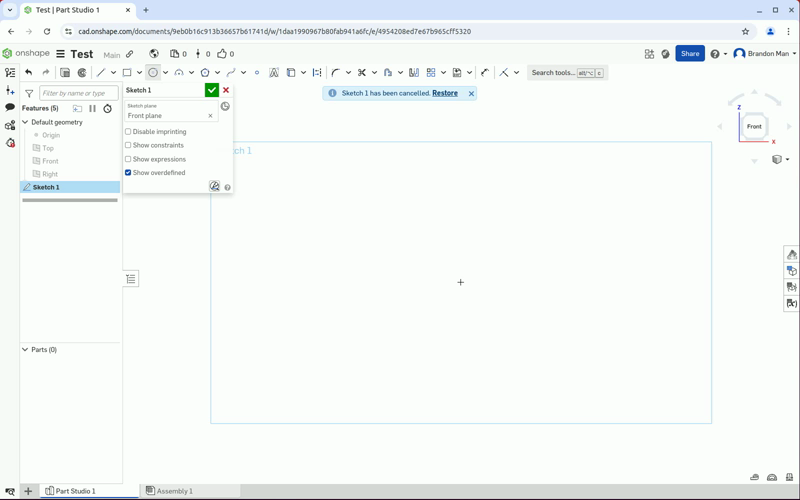
click(460, 281)
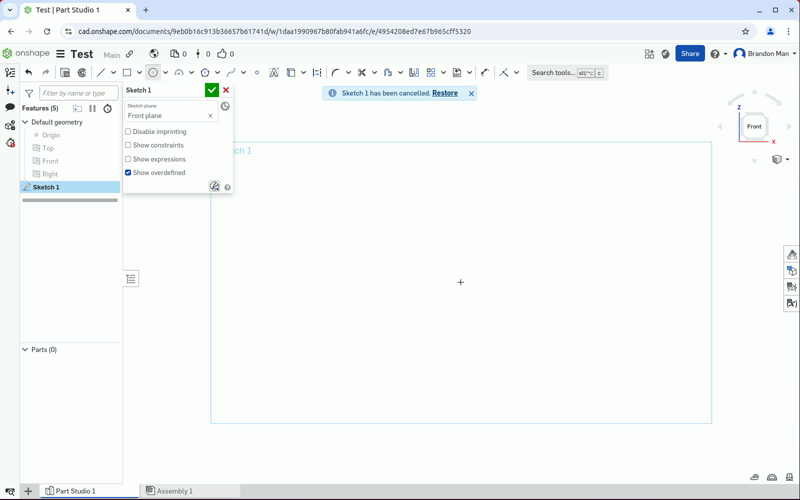
key_up(shift)
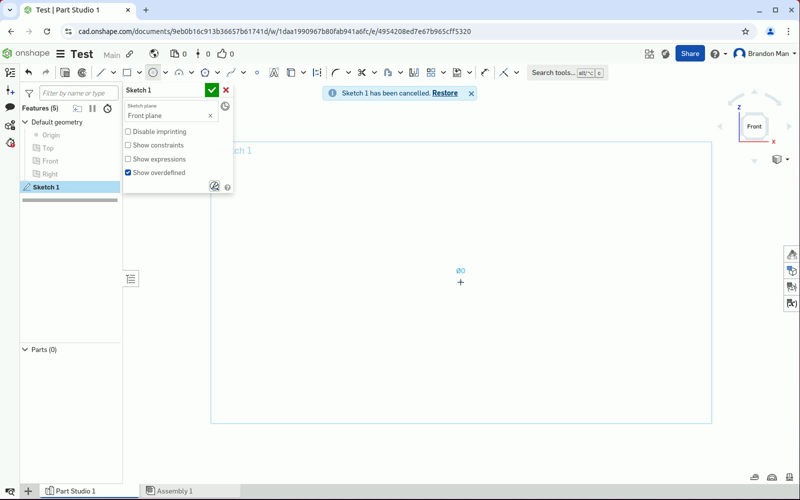
mouse_move(572, 281)
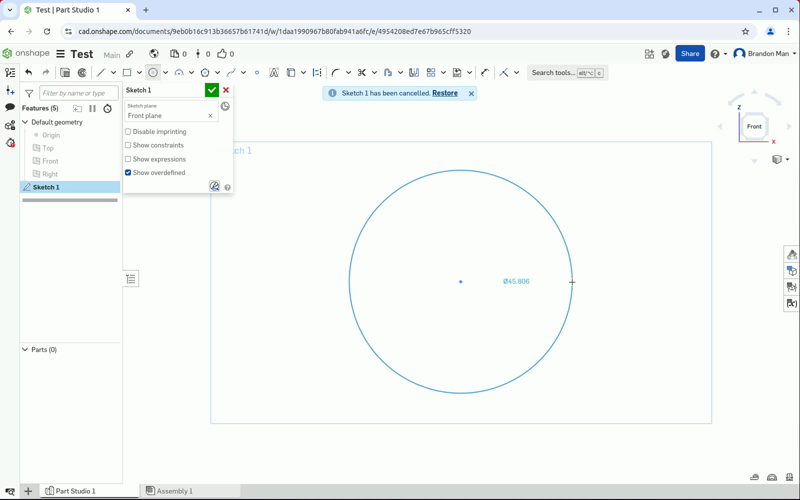
click(572, 281)
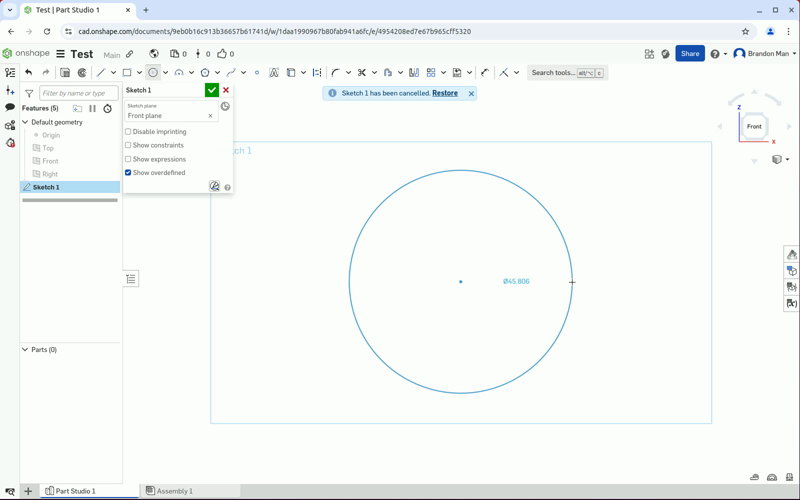
key(esc)
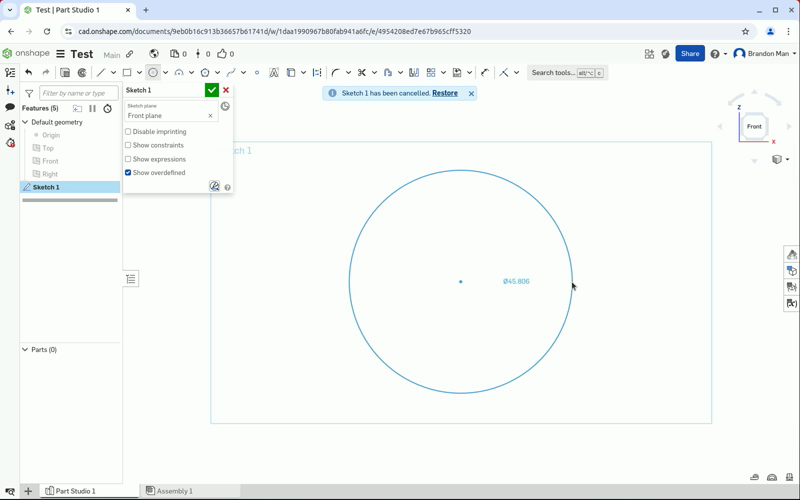
mouse_move(439, 309)
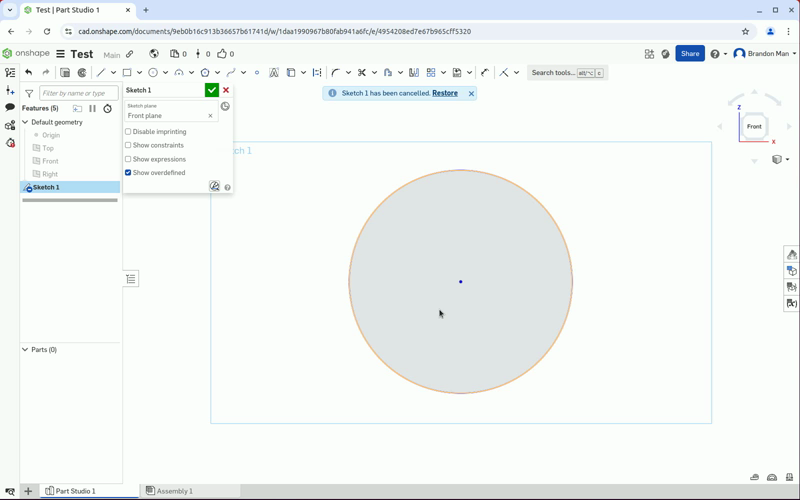
click(439, 309)
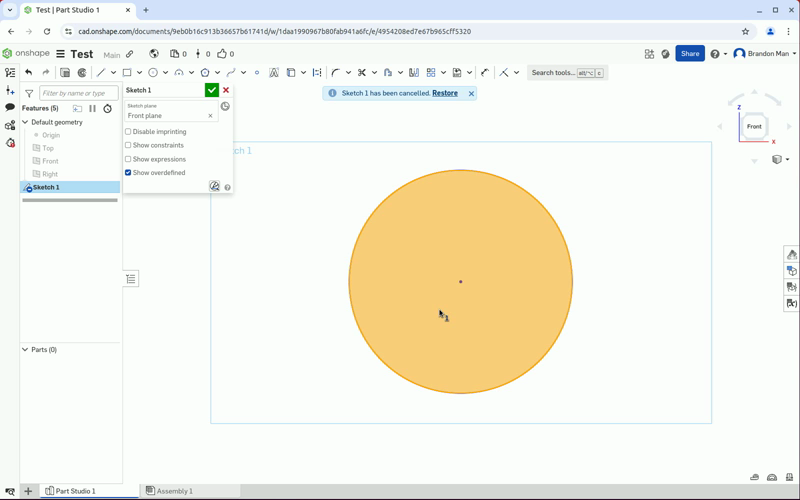
mouse_move(73, 352)
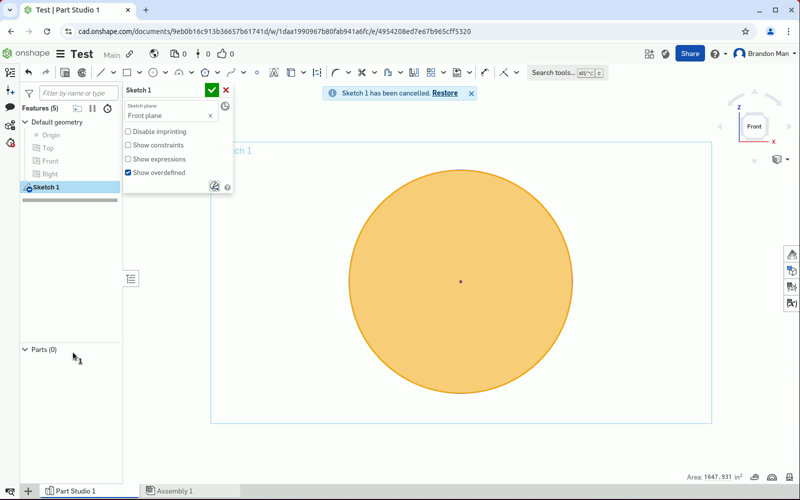
key(shift+y)
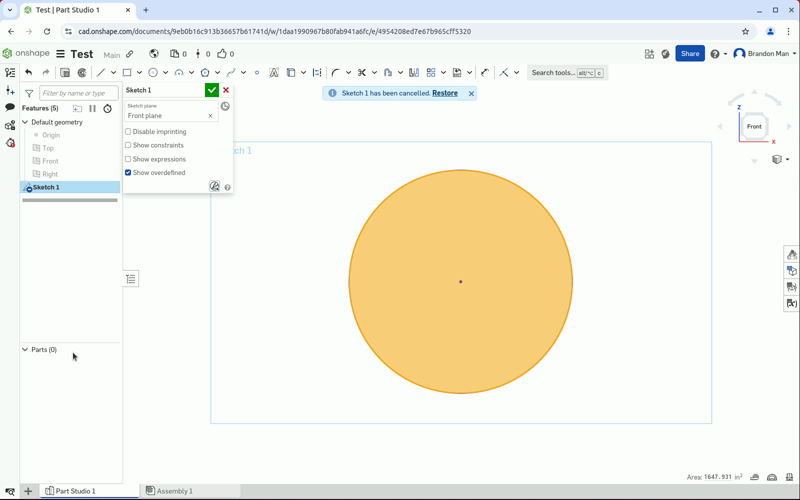
key(shift+e)
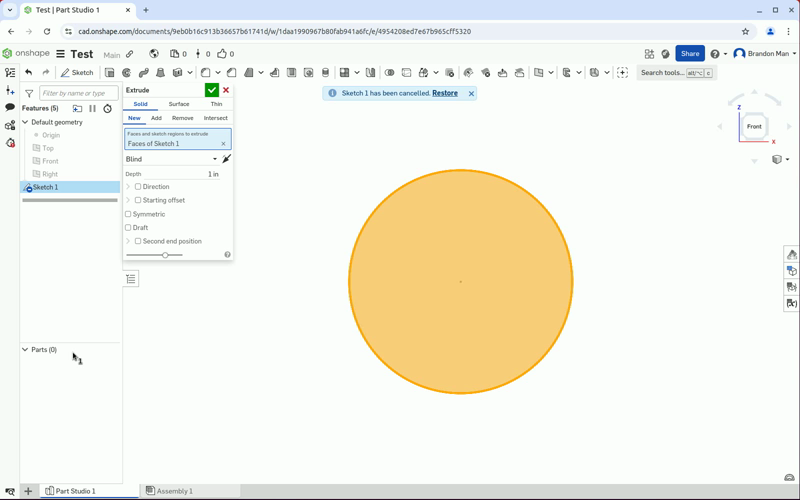
mouse_move(143, 106)
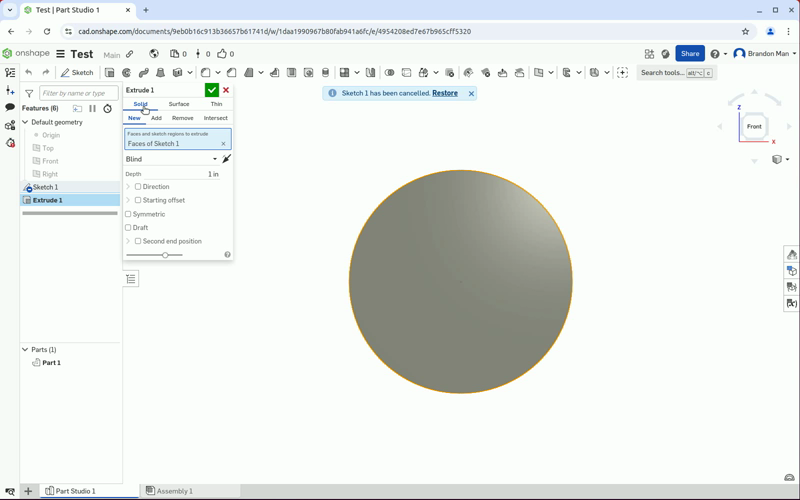
click(143, 106)
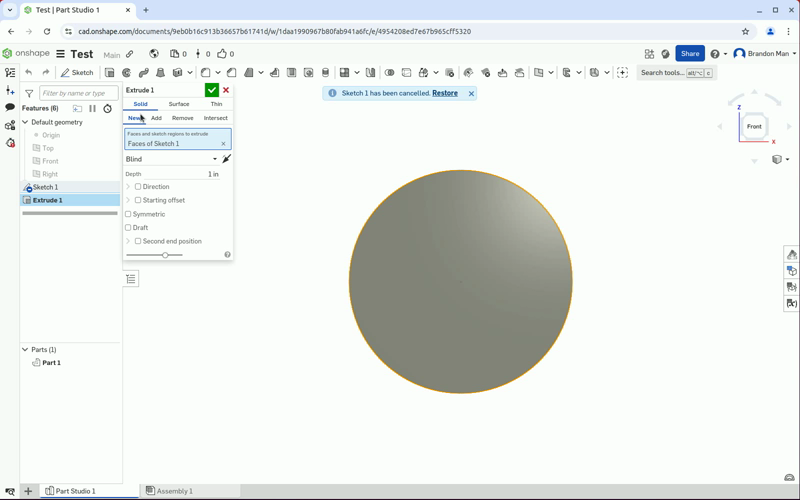
mouse_move(137, 120)
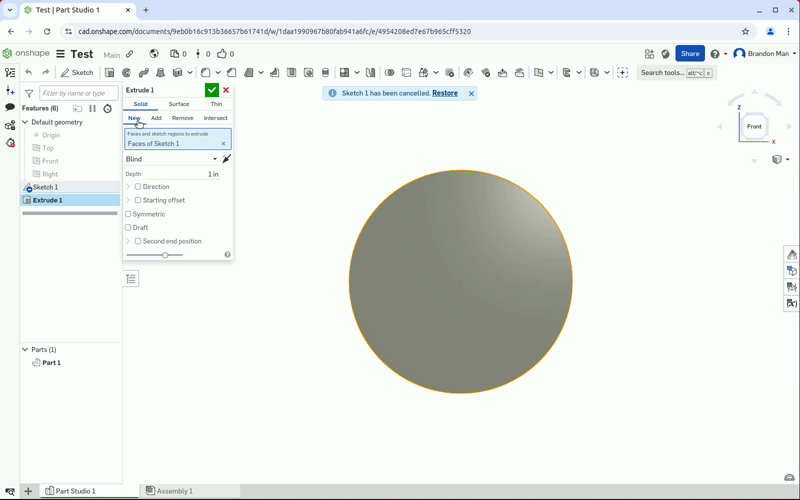
click(137, 120)
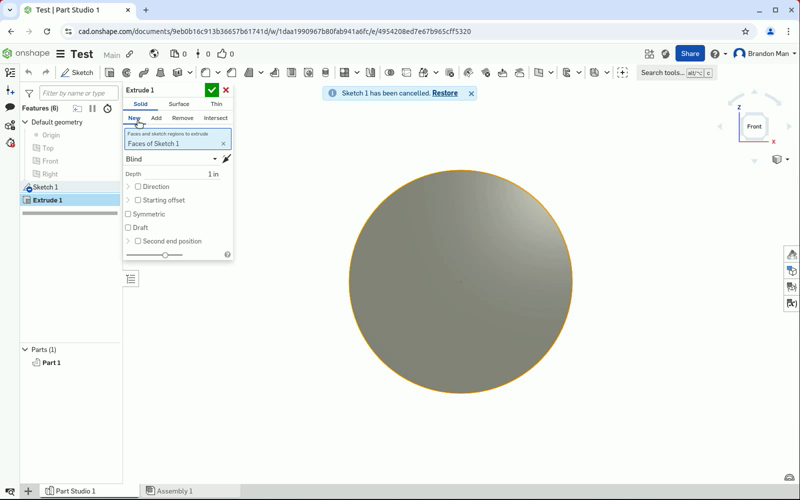
key(tab, 4)
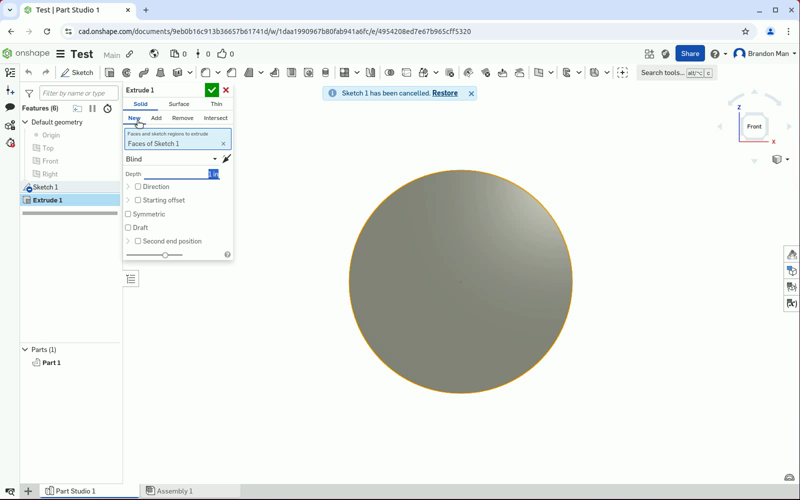
text(5.777)
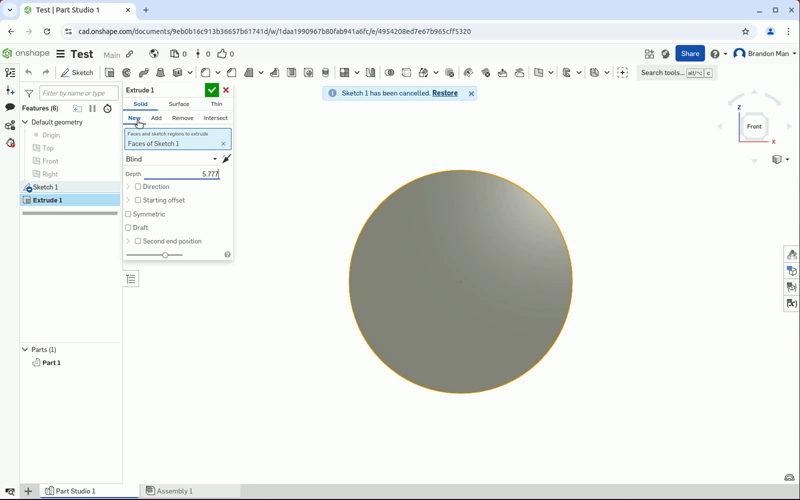
key(enter)
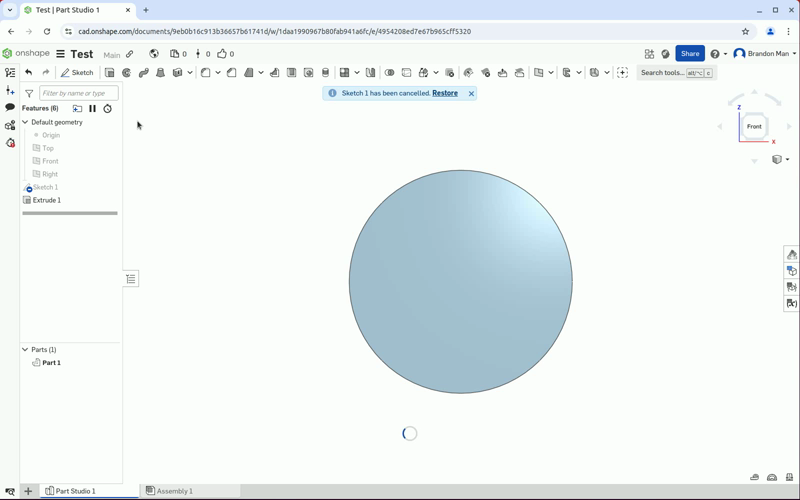
key(shift+h)
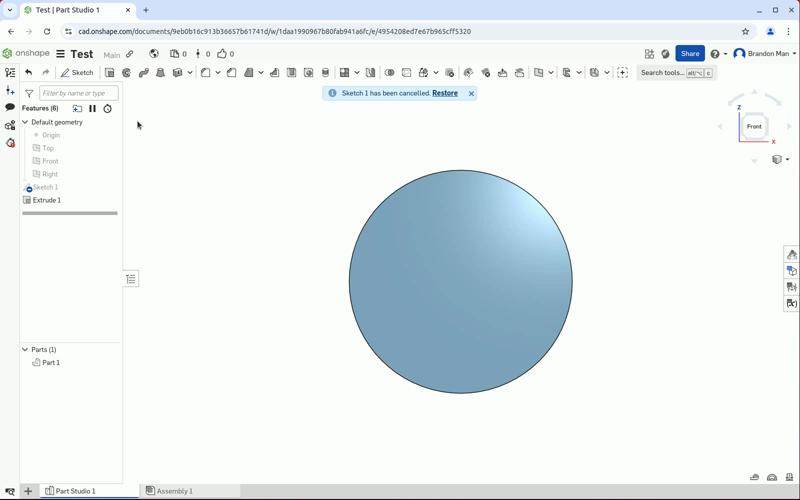
key(shift+h)
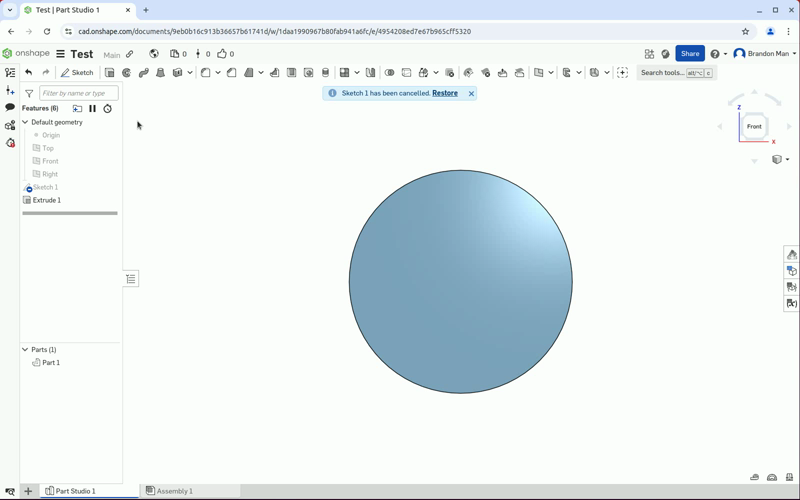
mouse_move(73, 189)
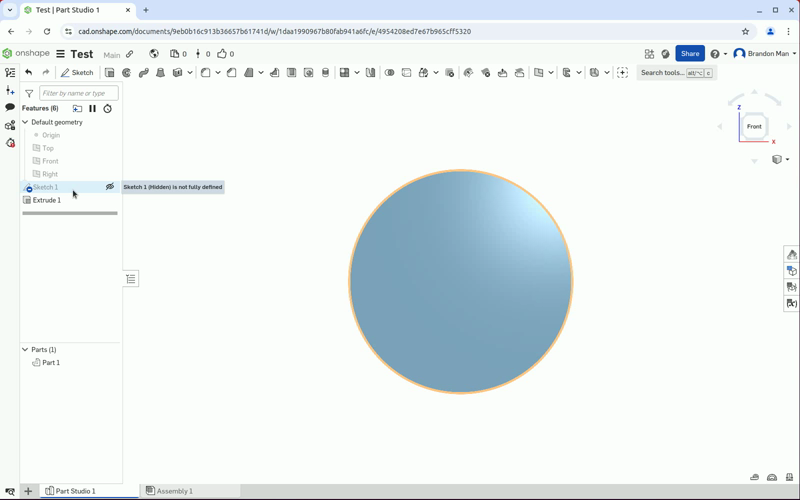
click(73, 189)
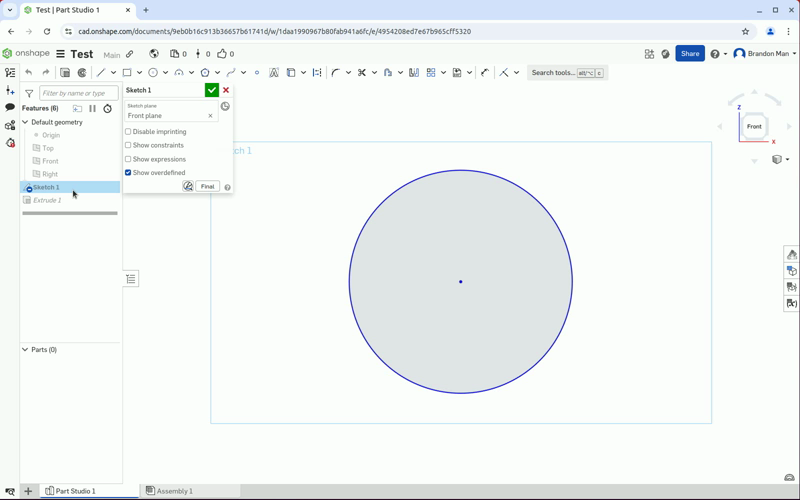
mouse_move(229, 92)
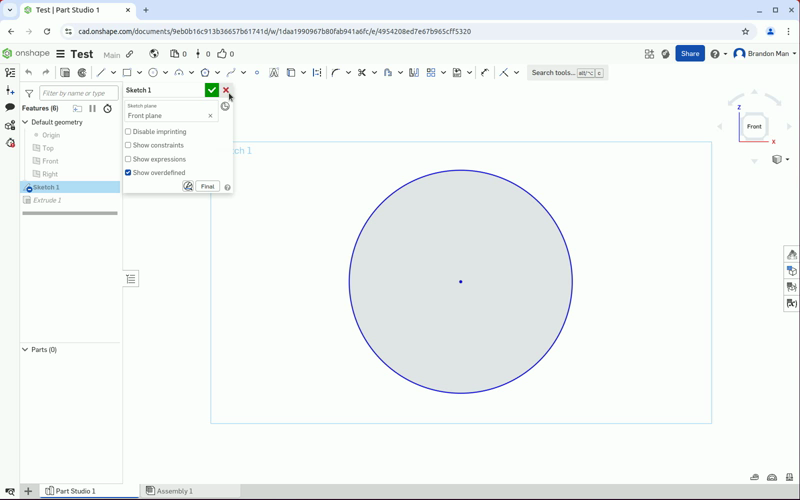
click(229, 92)
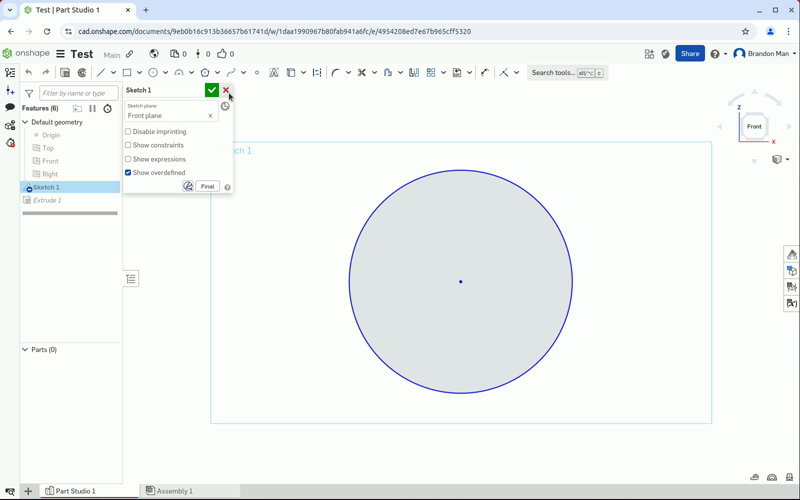
key(shift+s)
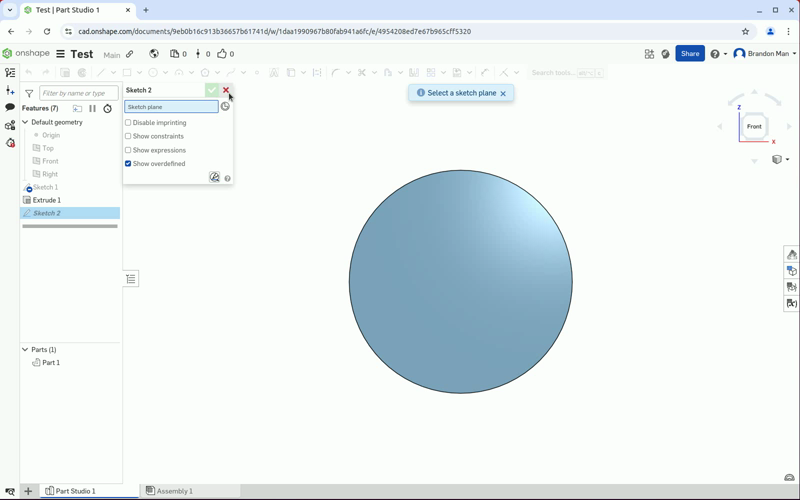
mouse_move(73, 163)
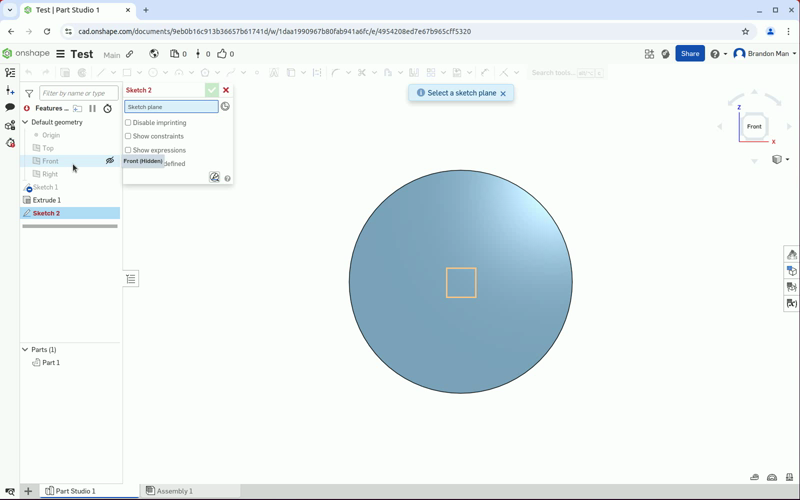
click(73, 163)
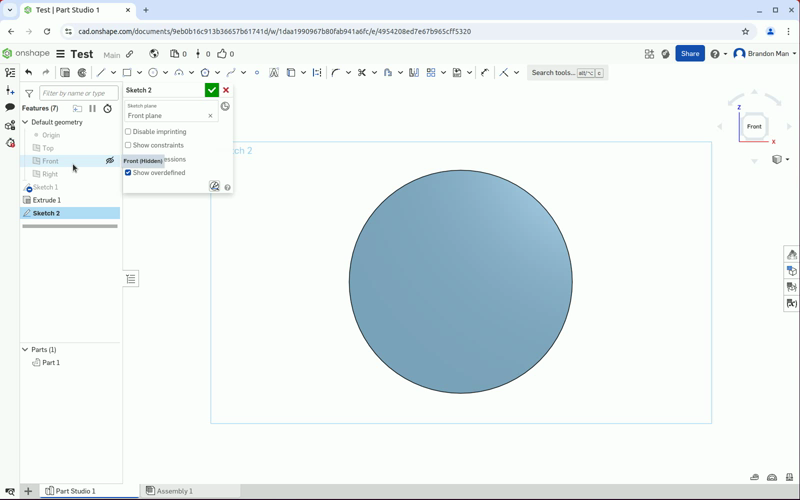
mouse_move(73, 352)
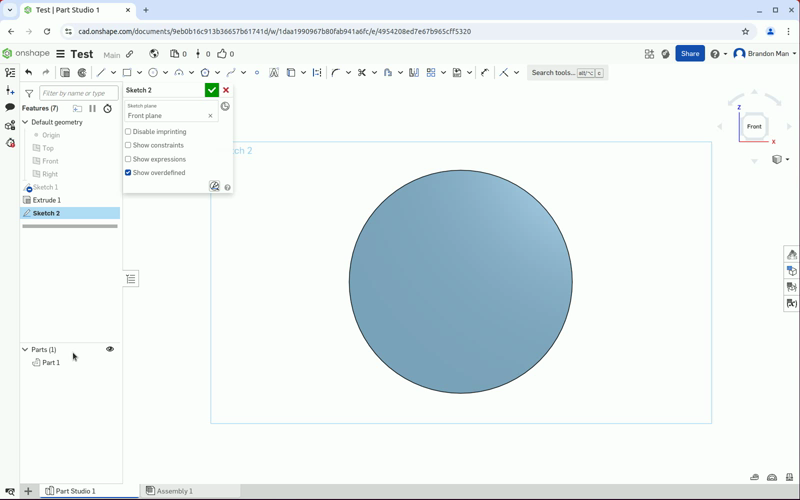
key(y)
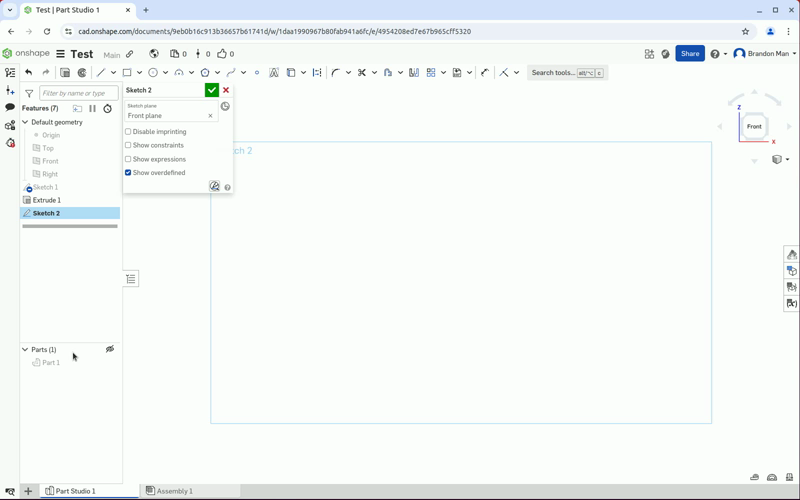
key(c)
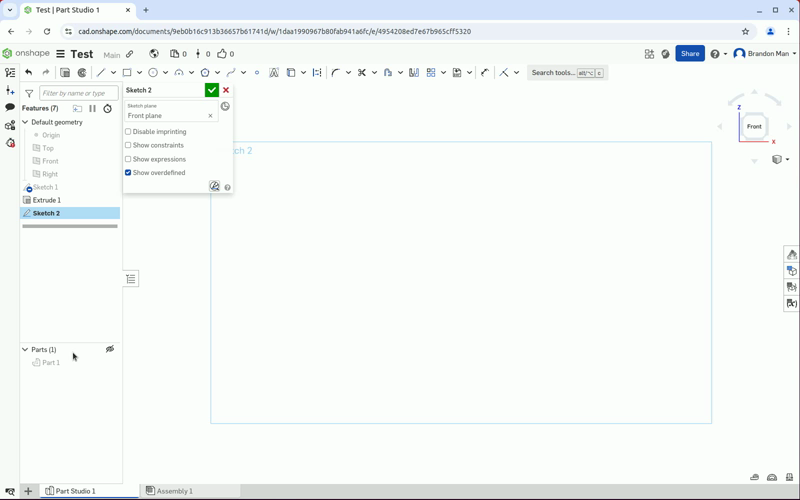
key_down(shift)
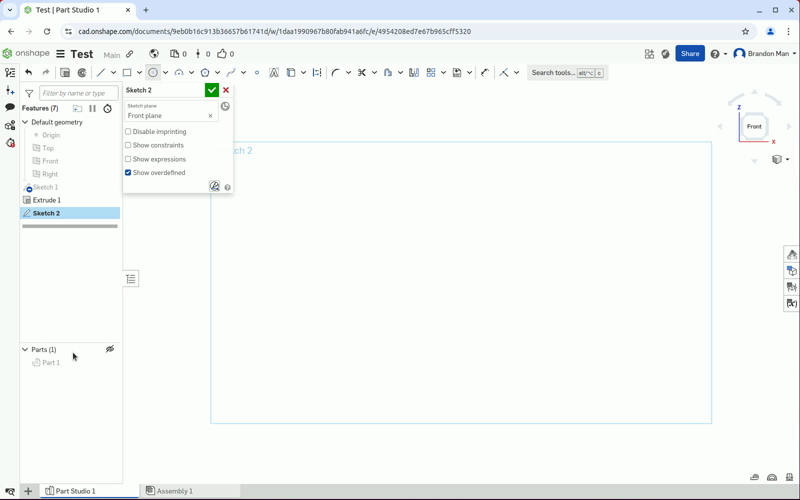
mouse_move(460, 281)
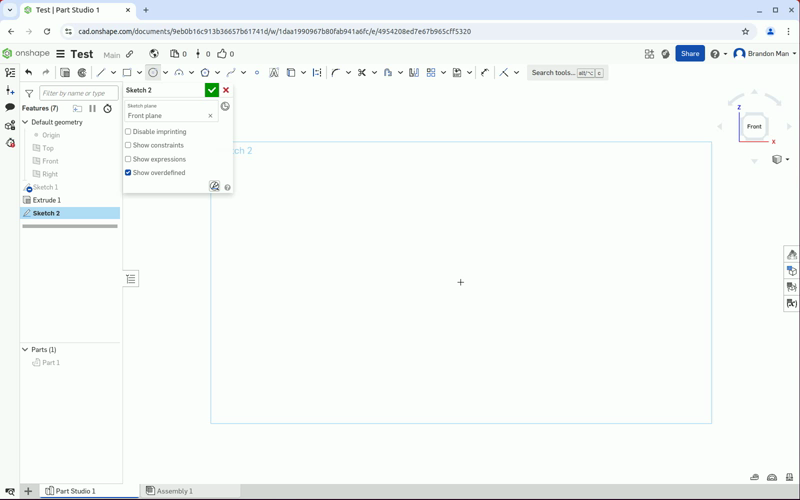
click(460, 281)
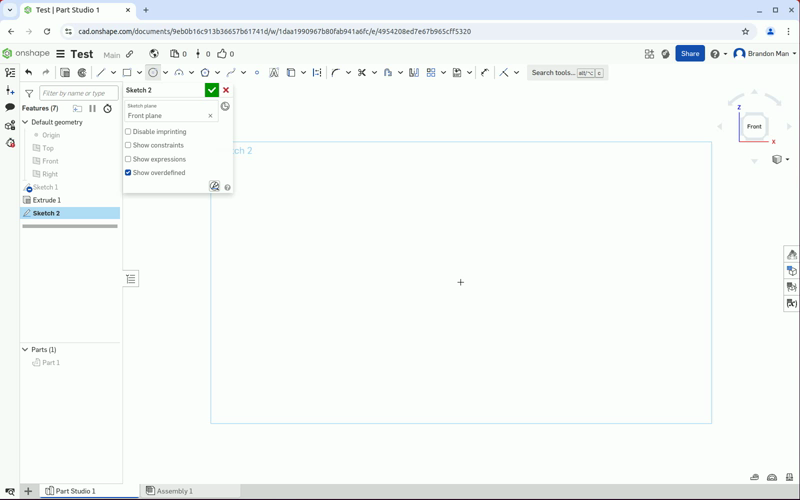
key_up(shift)
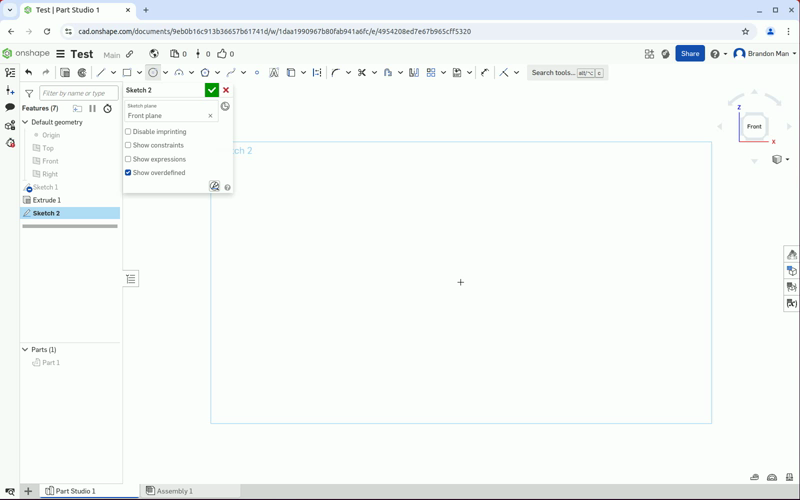
mouse_move(572, 281)
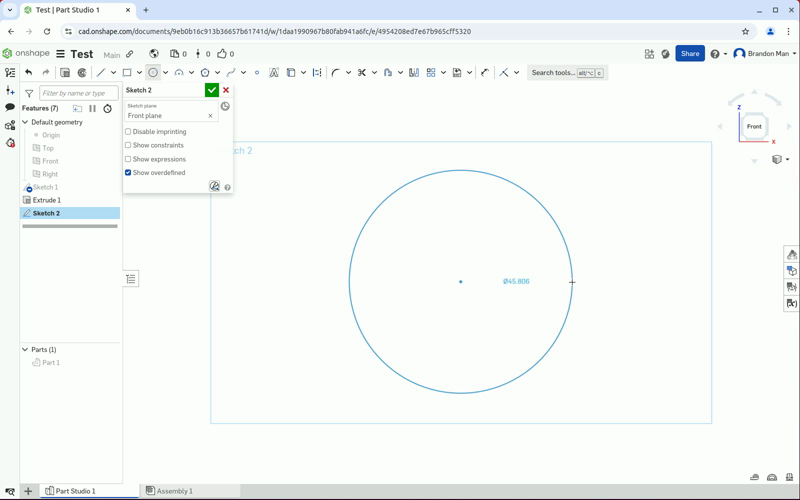
click(572, 281)
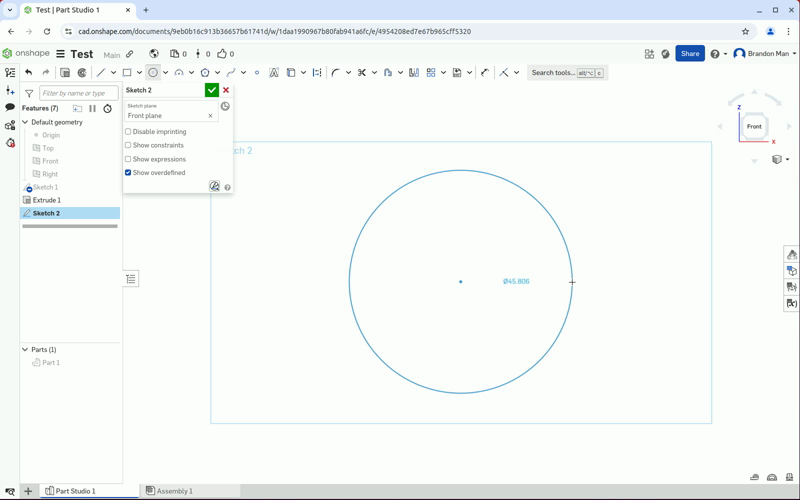
key(esc)
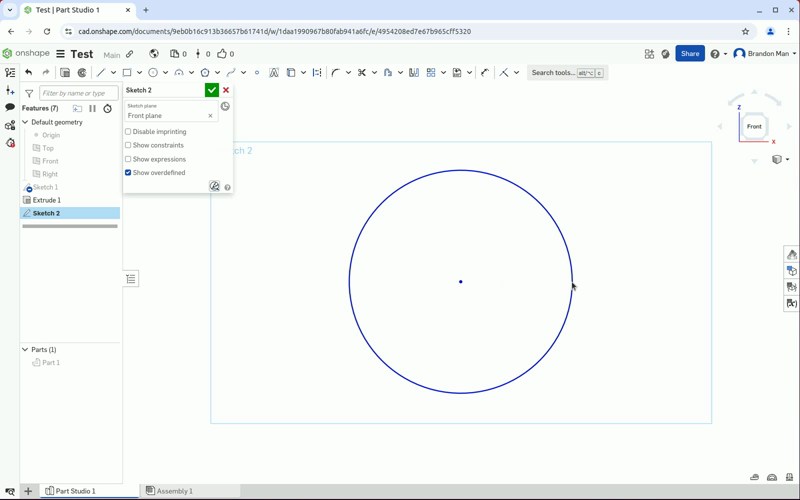
mouse_move(515, 316)
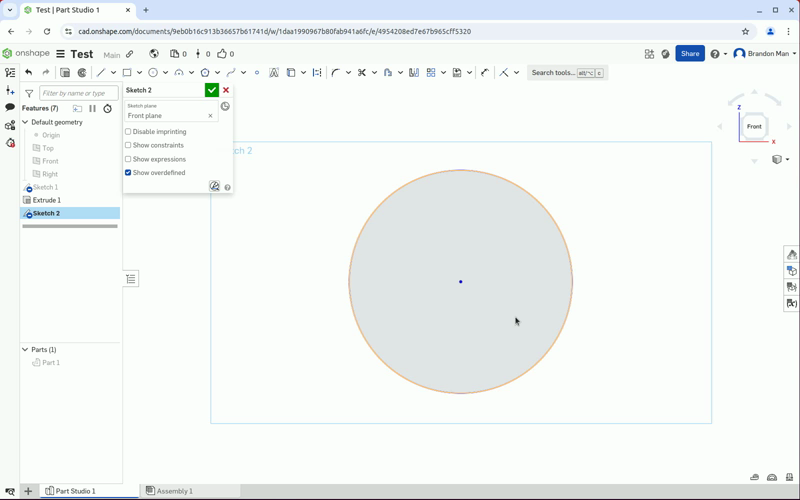
click(515, 316)
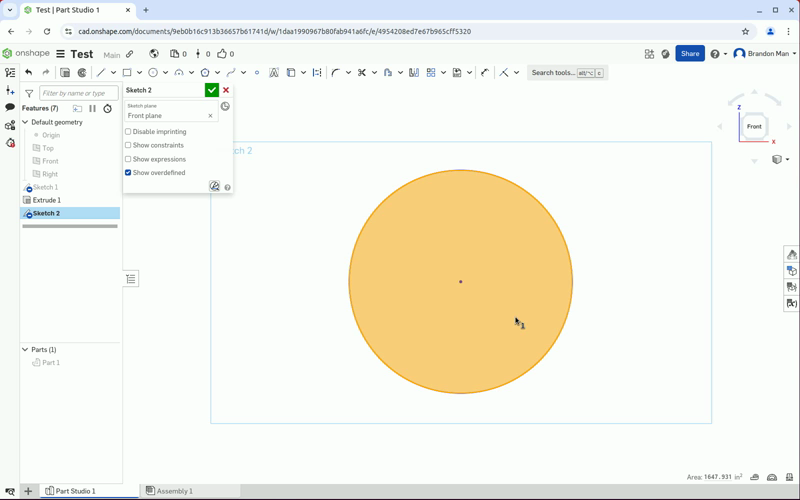
mouse_move(73, 352)
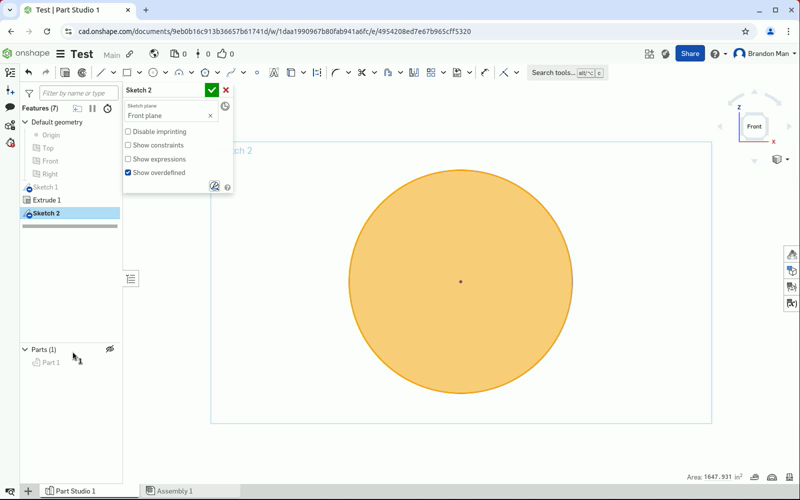
key(shift+y)
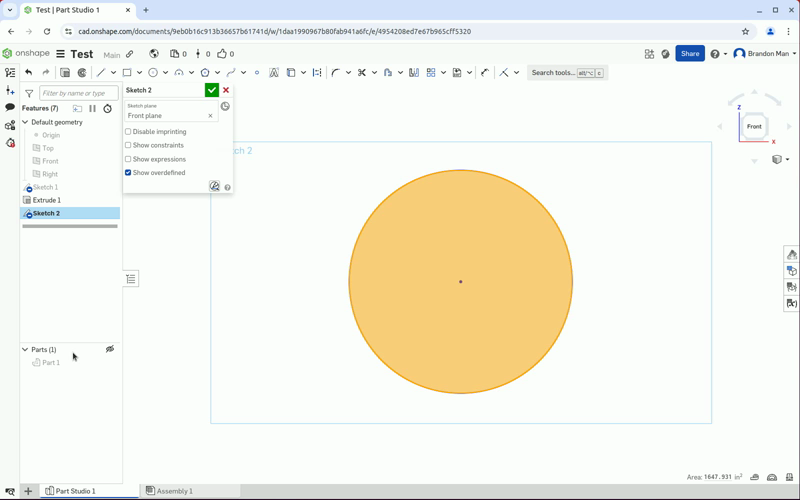
key(shift+e)
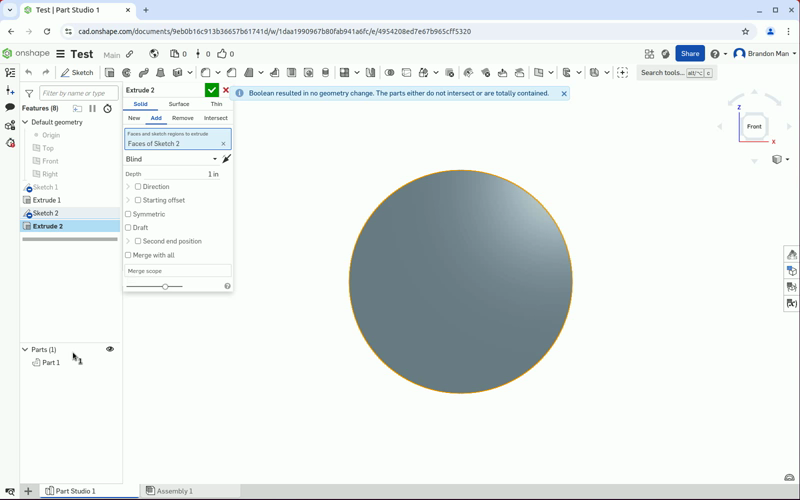
mouse_move(143, 106)
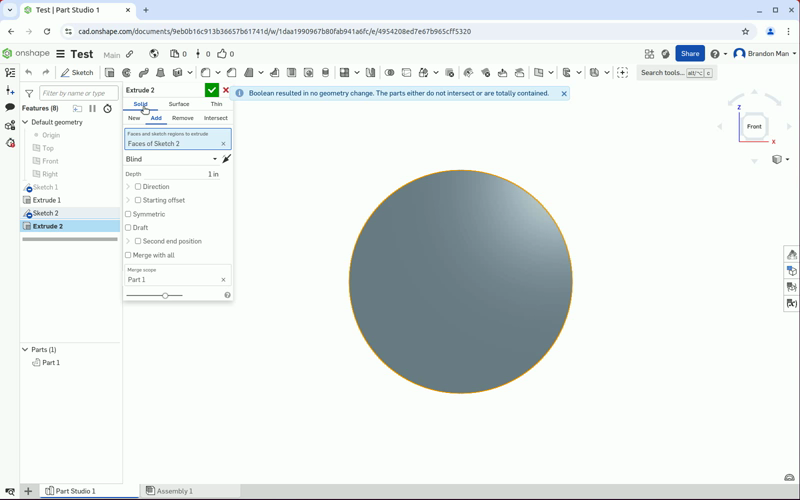
click(143, 106)
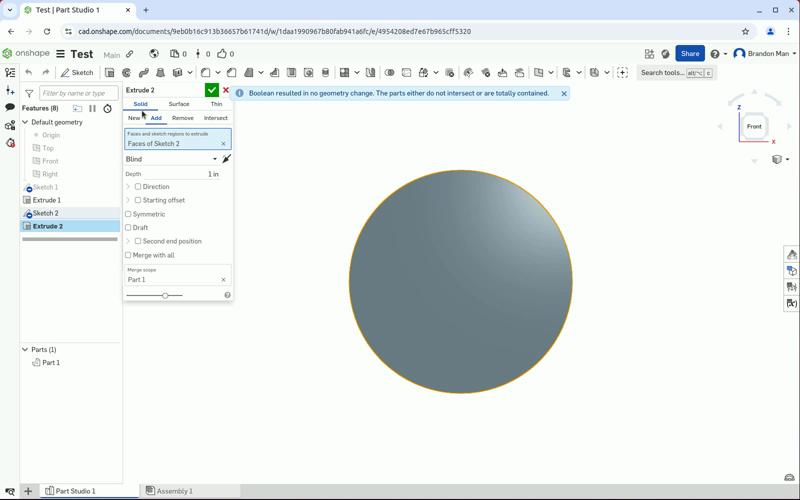
mouse_move(137, 120)
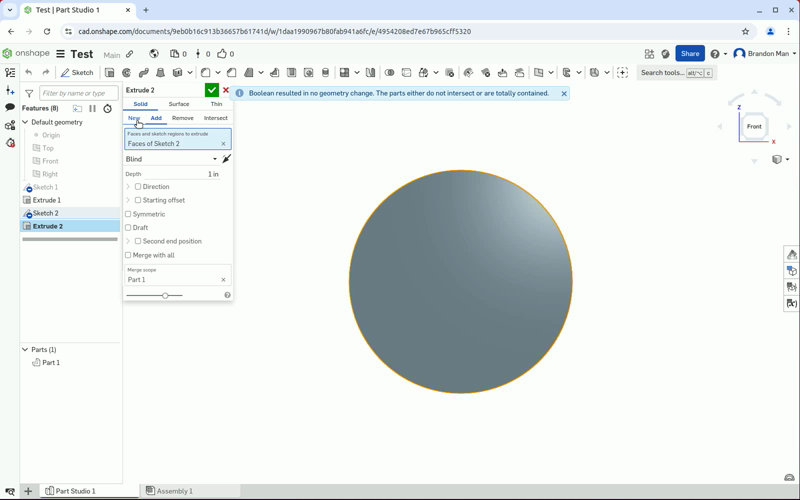
click(137, 120)
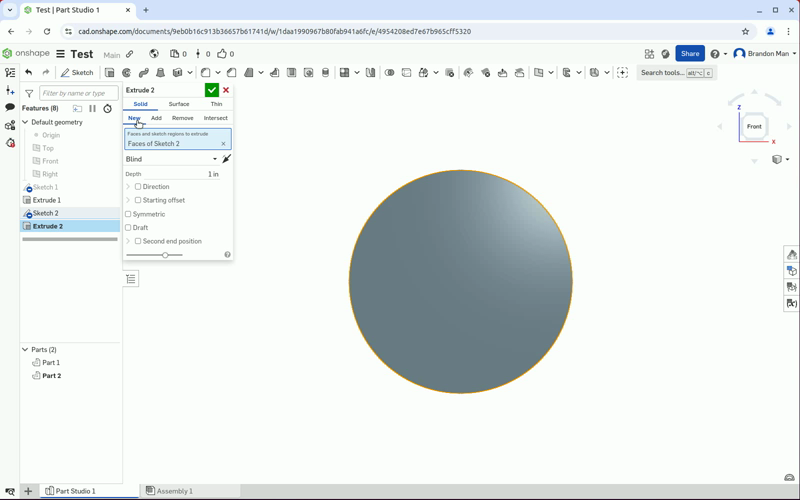
key(tab, 4)
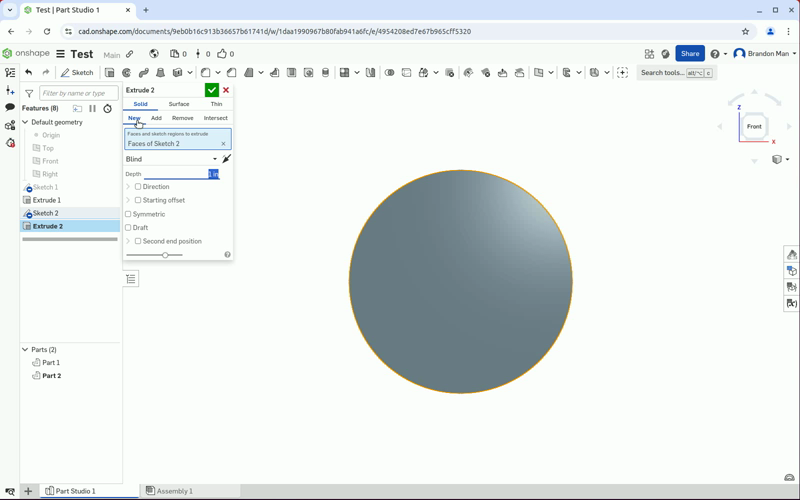
text(5.777)
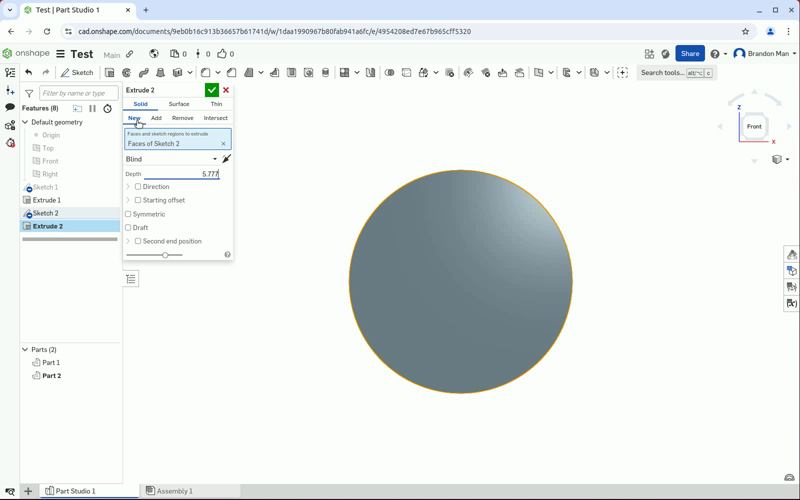
key(enter)
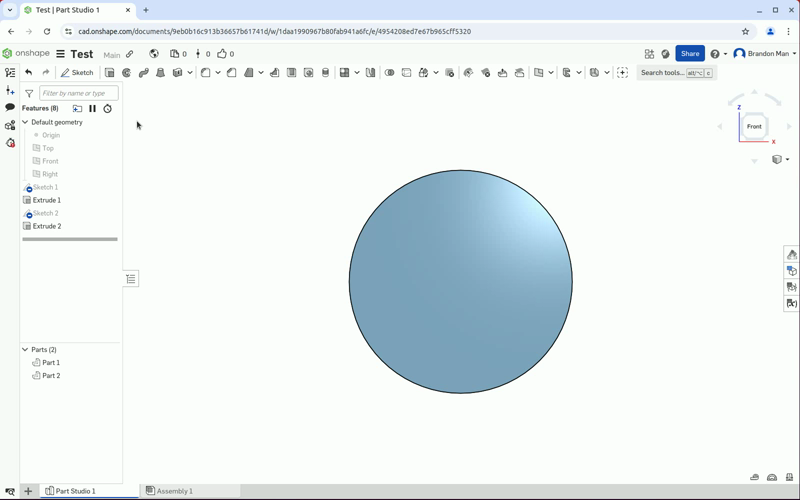
key(shift+h)
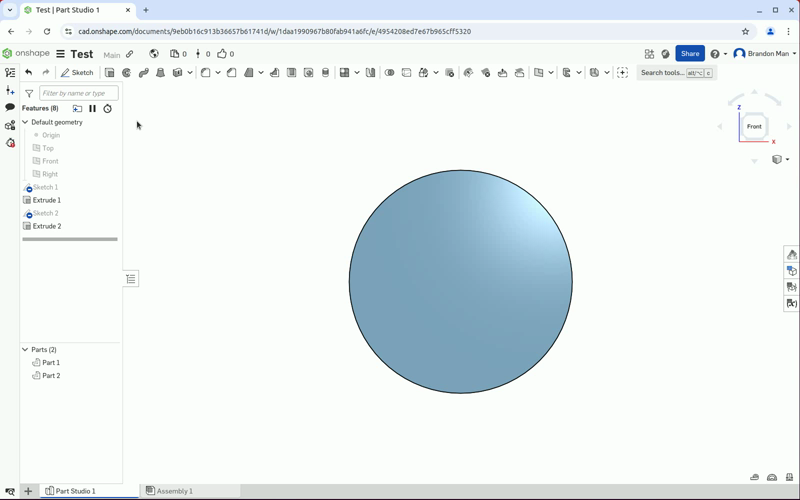
key(shift+h)
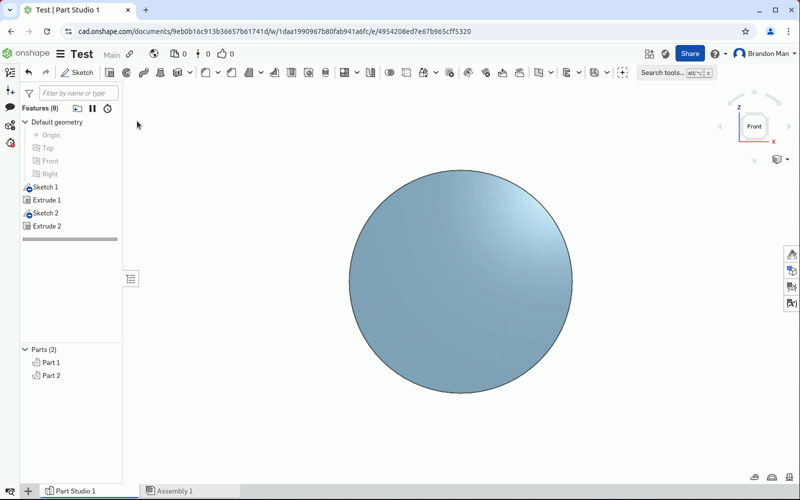
key(shift+7)
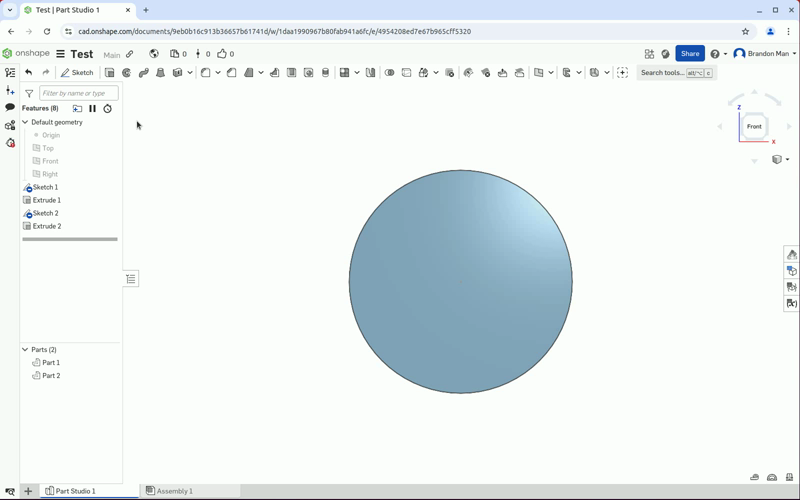
key(left, 2)
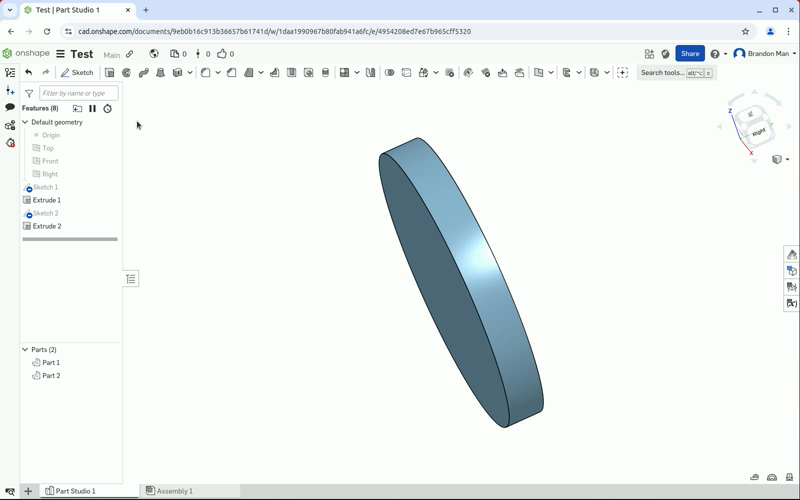
key(down, 2)
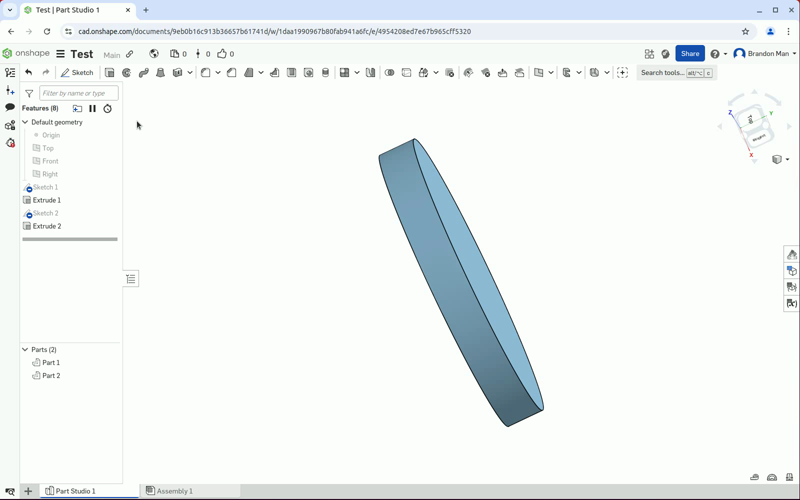
key(up, 2)
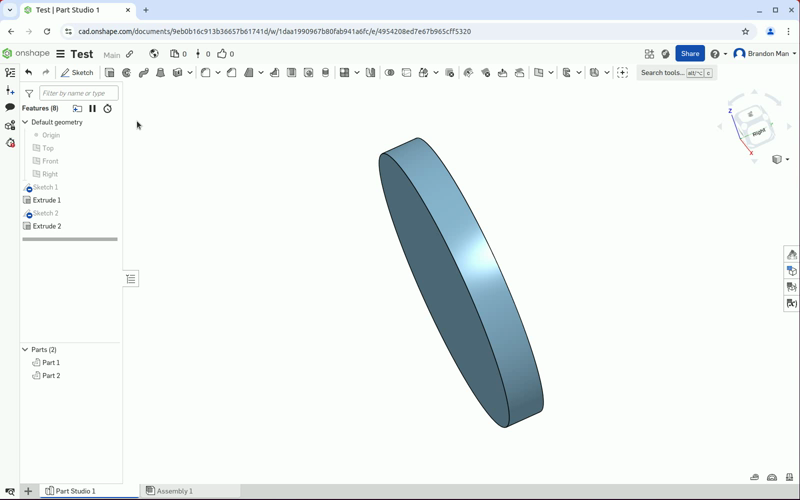
key(right, 2)
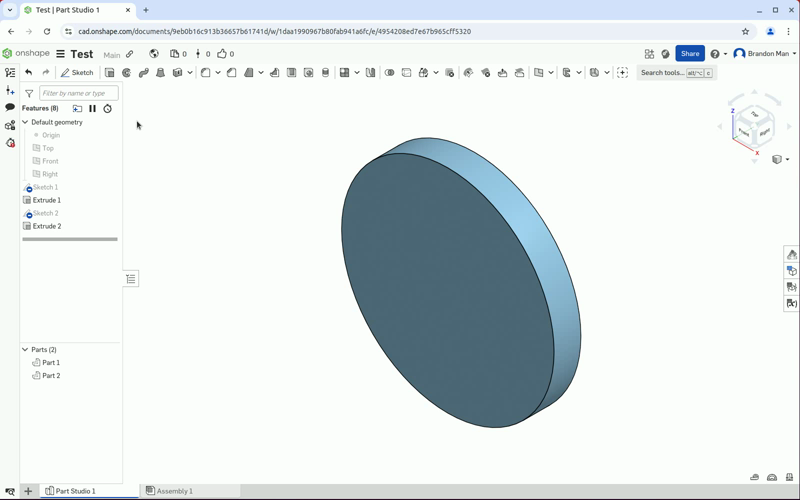
mouse_move(73, 189)
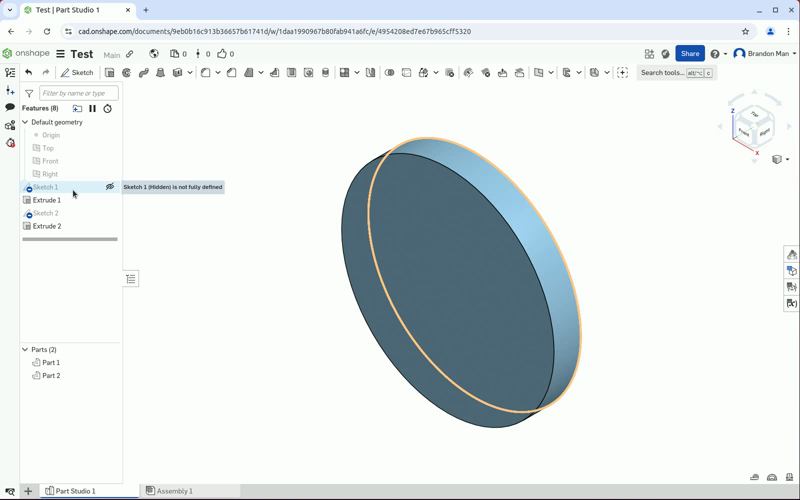
click(73, 189)